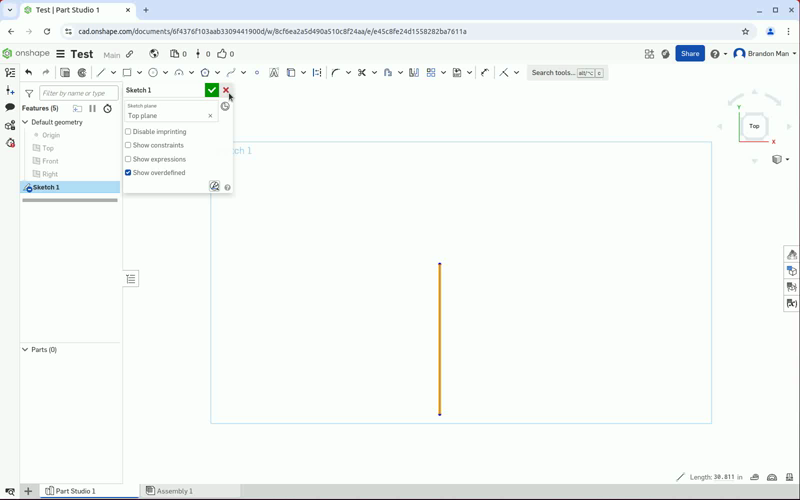
key(shift+h)
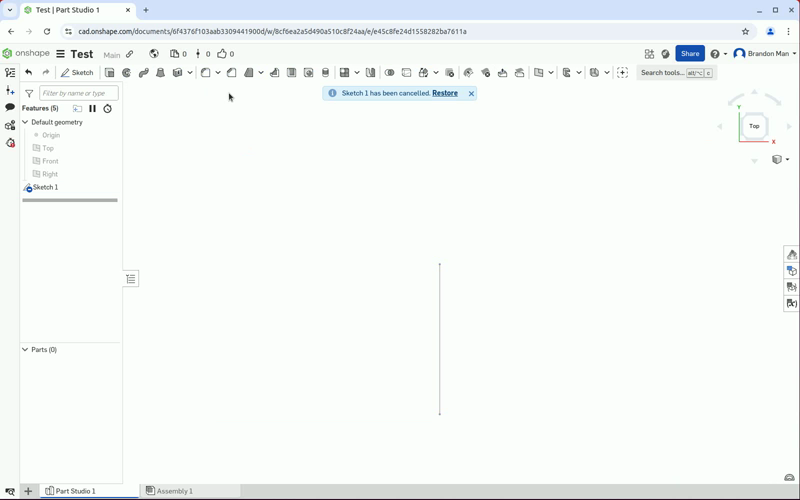
key(shift+s)
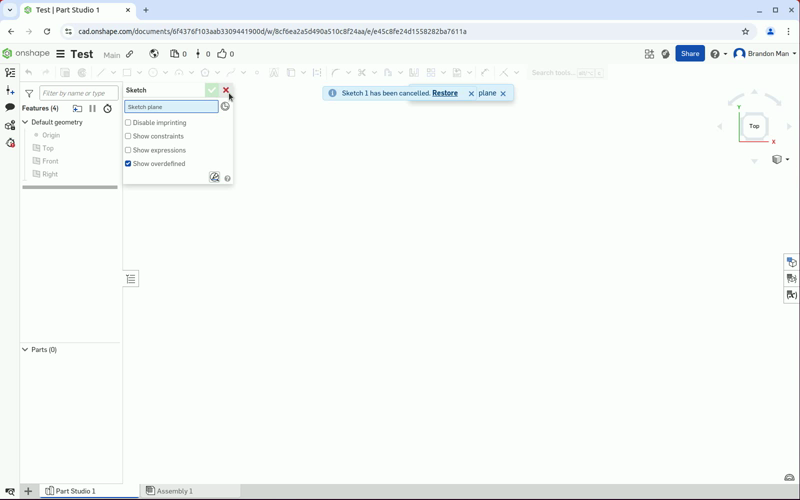
mouse_move(73, 150)
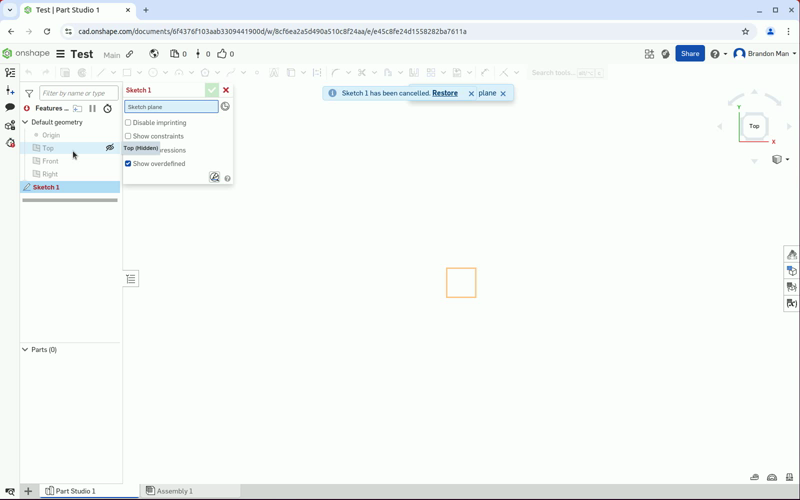
click(73, 150)
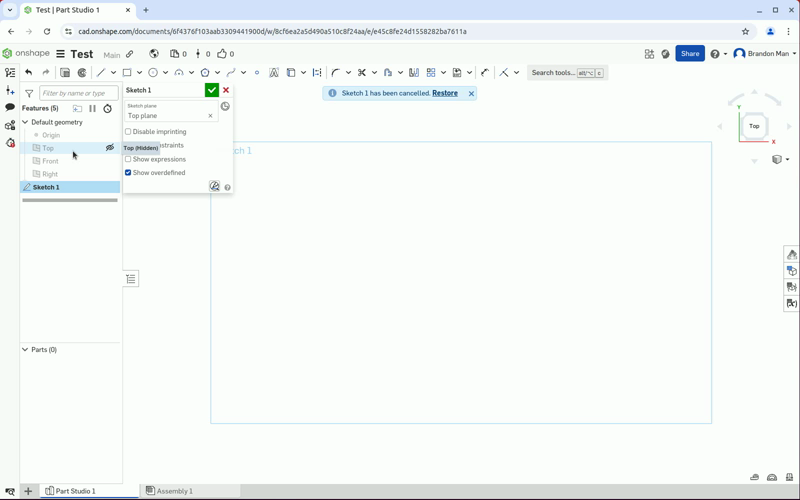
mouse_move(73, 352)
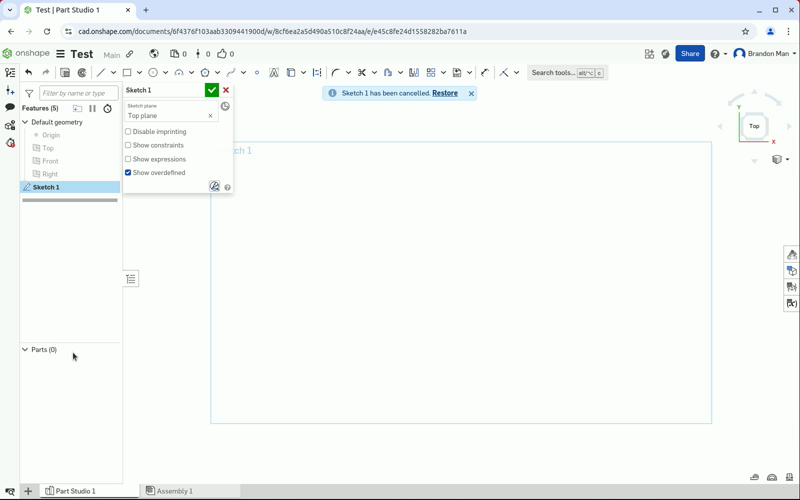
key(y)
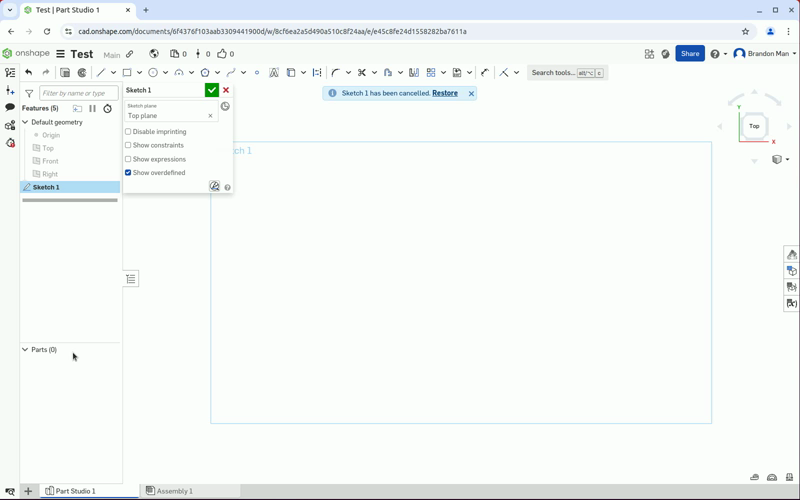
key(c)
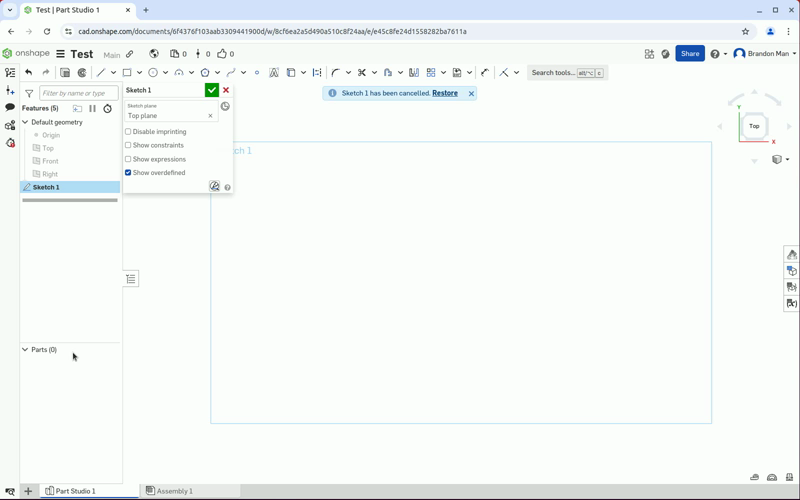
key_down(shift)
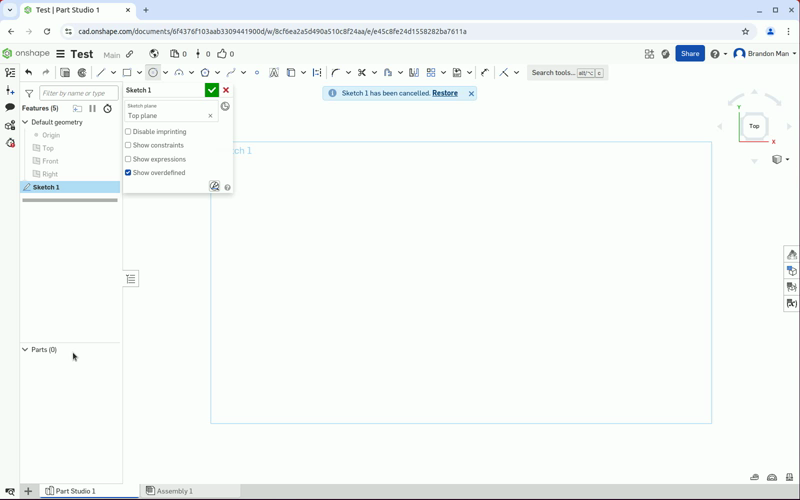
mouse_move(445, 255)
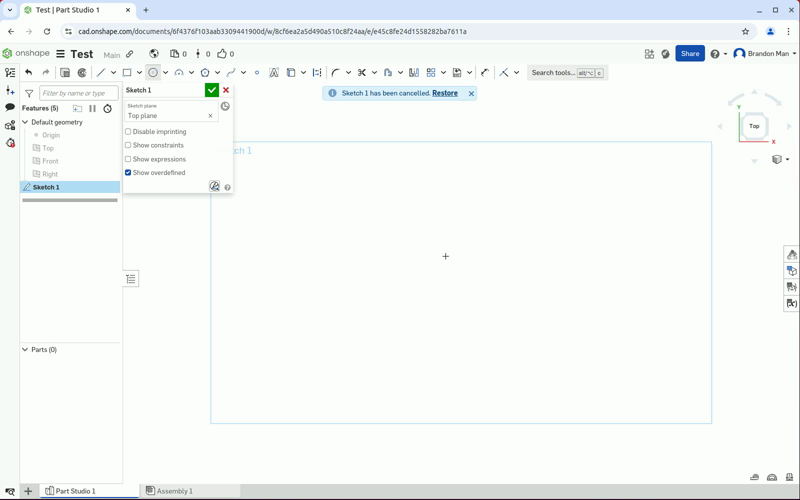
click(445, 255)
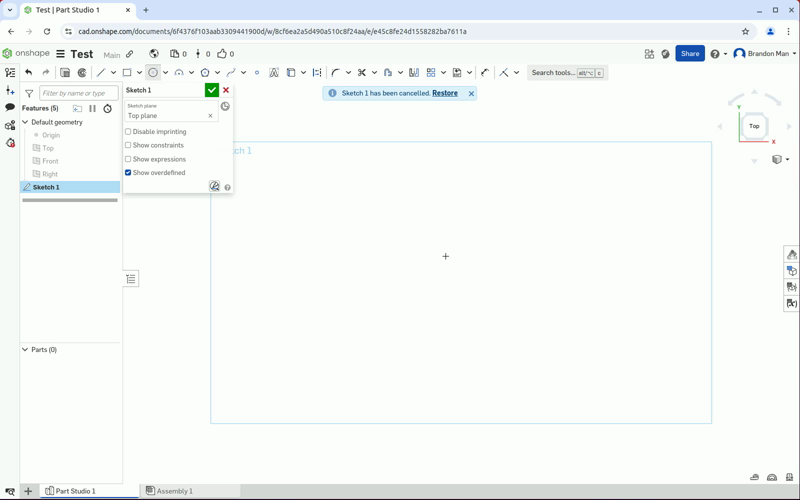
key_up(shift)
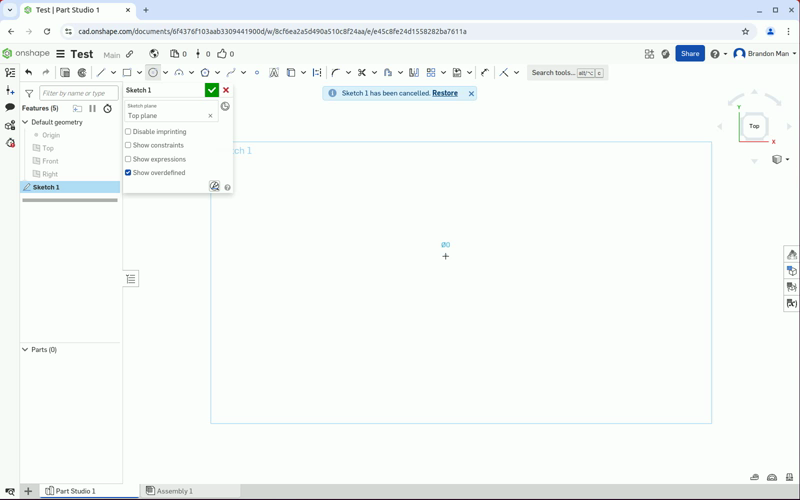
mouse_move(489, 255)
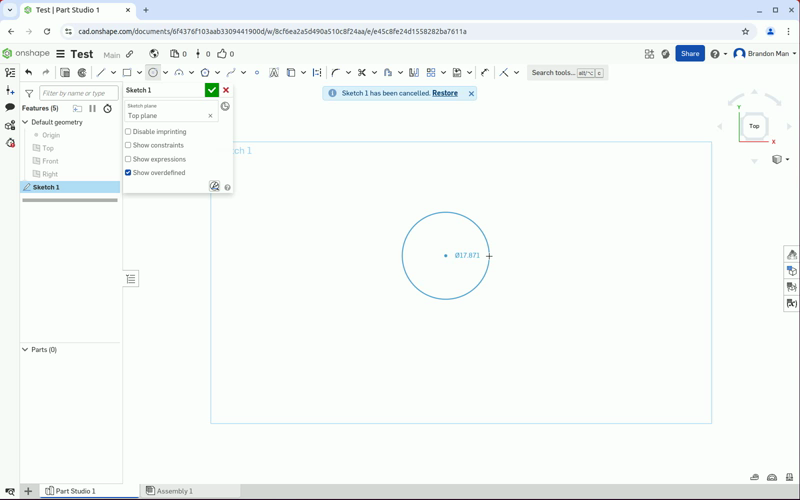
click(489, 255)
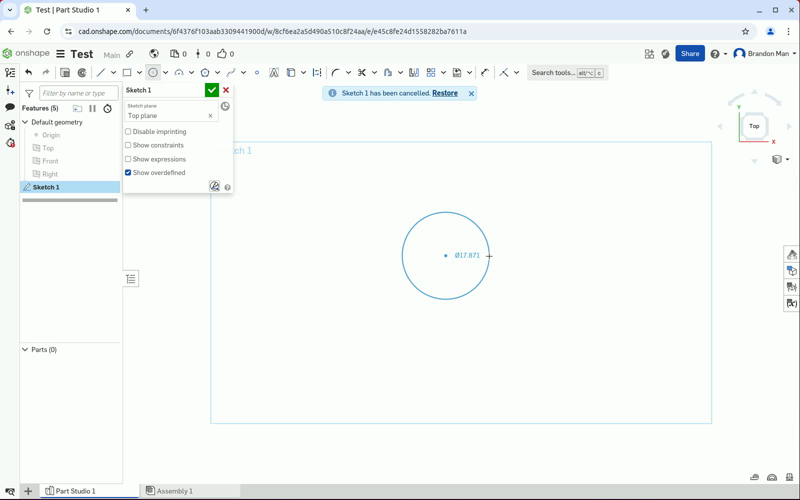
key(esc)
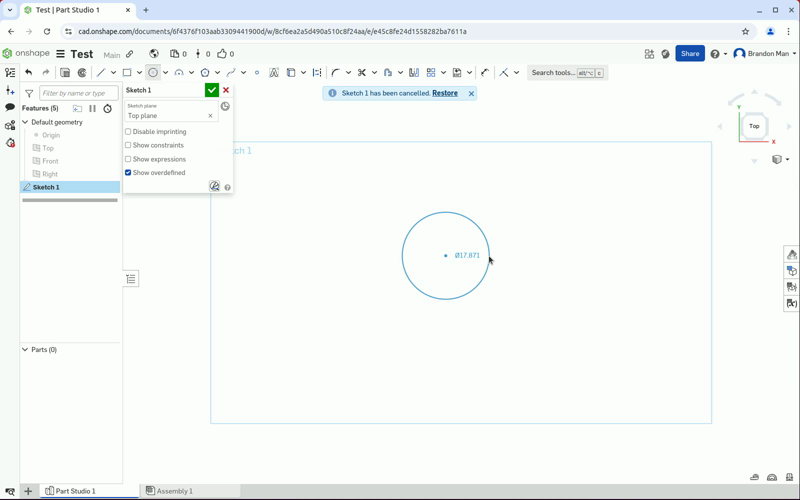
mouse_move(413, 277)
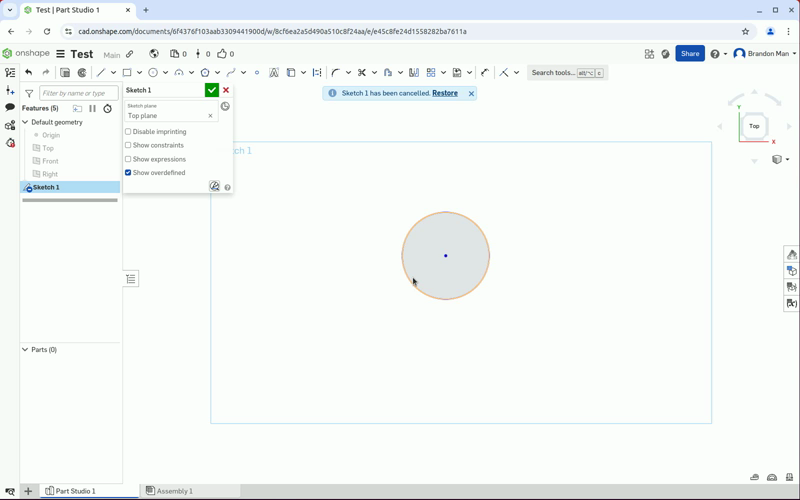
click(413, 277)
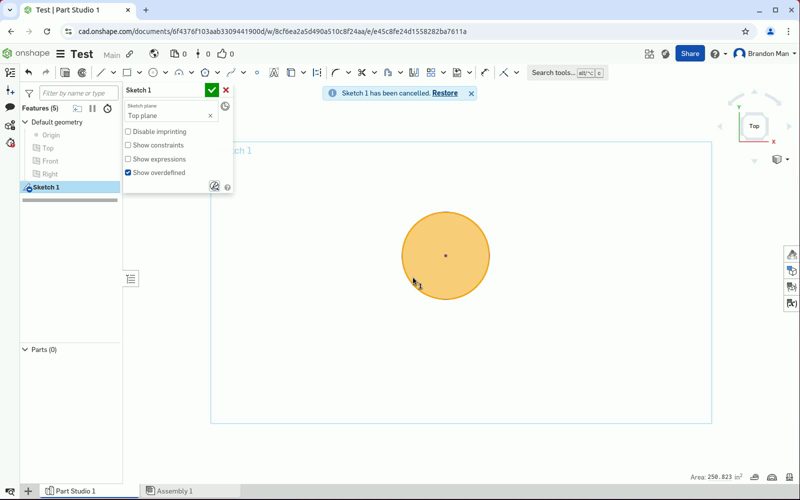
mouse_move(73, 352)
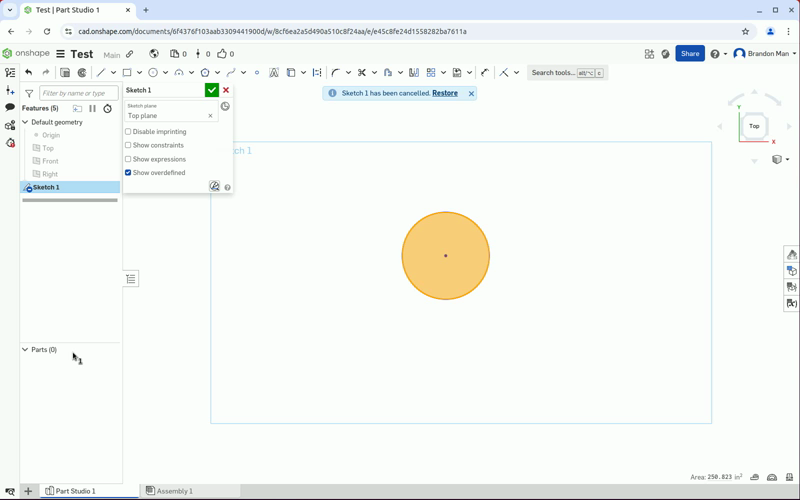
key(shift+y)
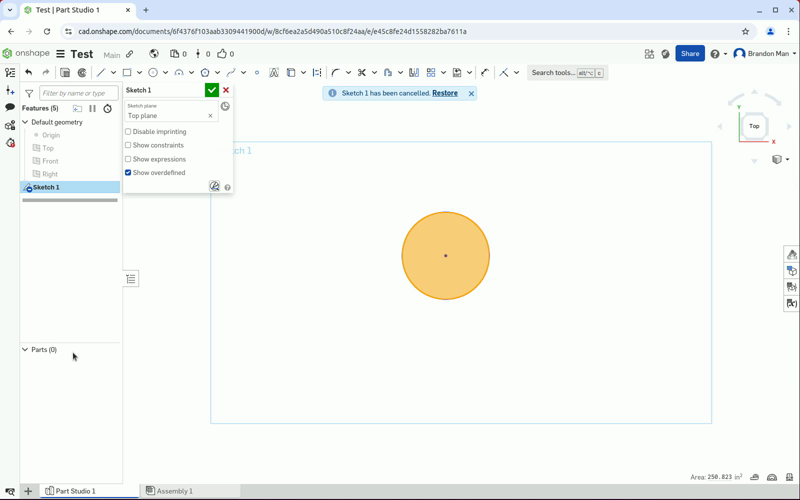
key(shift+e)
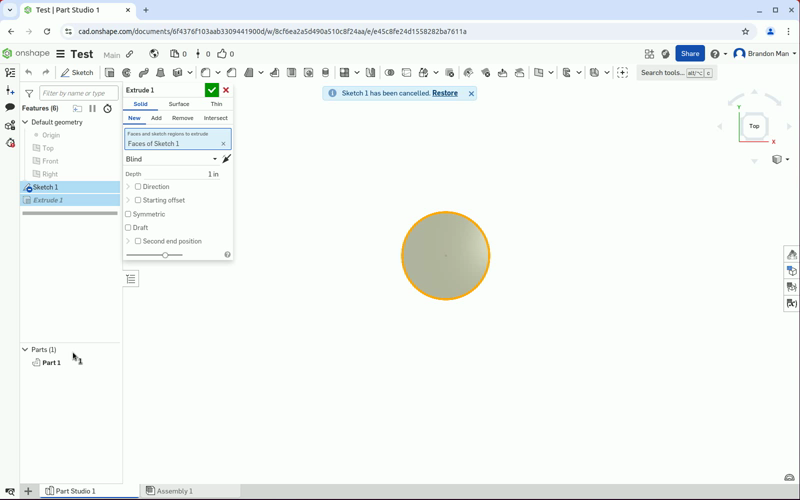
mouse_move(143, 106)
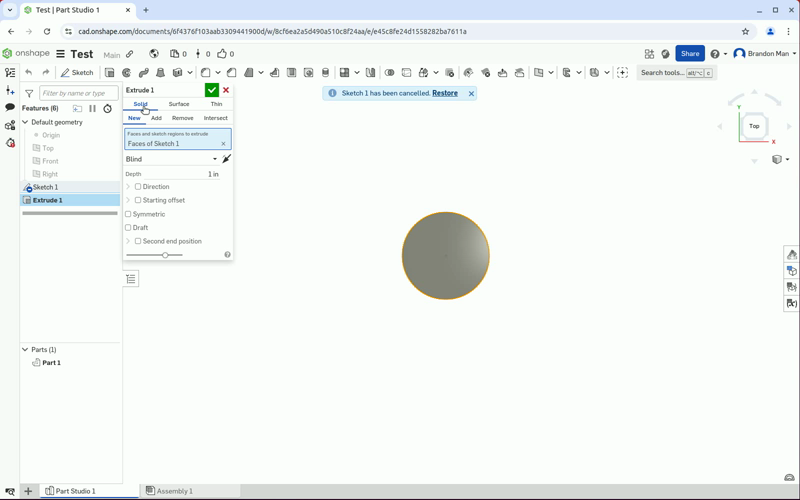
click(143, 106)
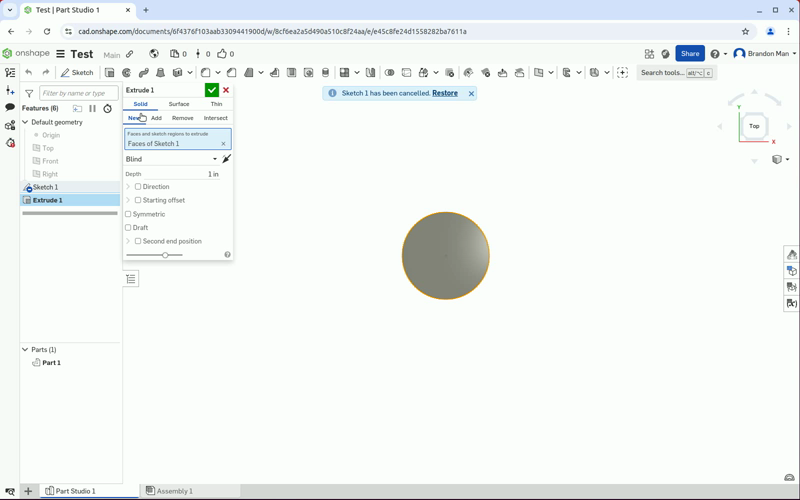
mouse_move(137, 120)
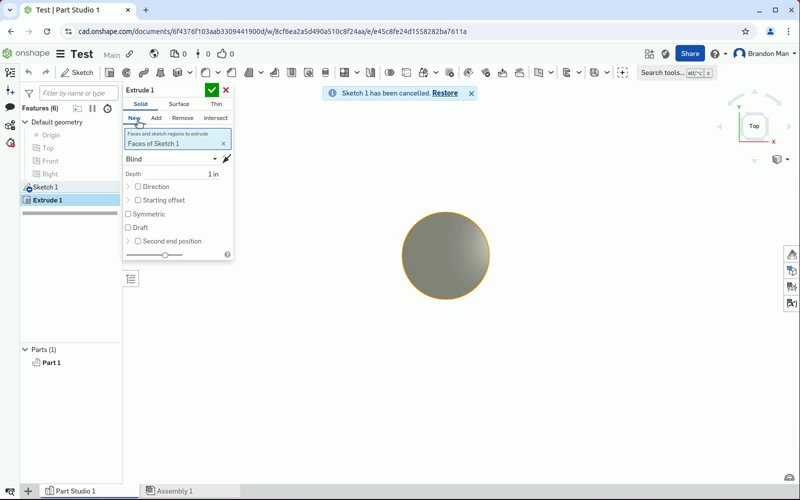
click(137, 120)
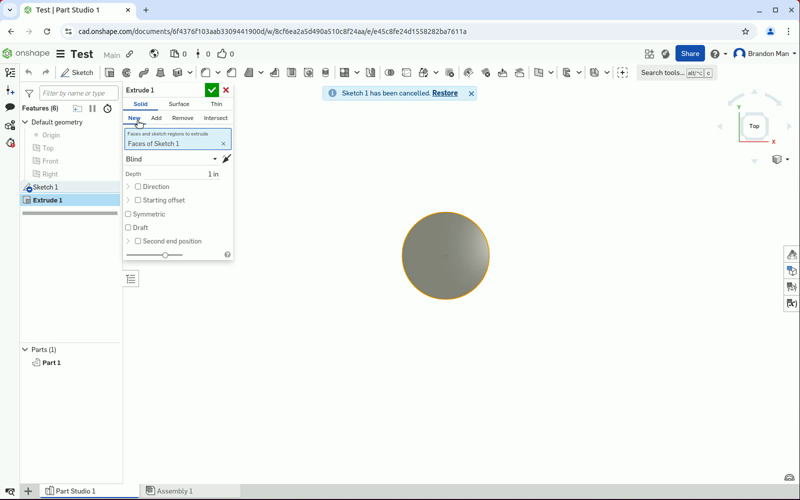
key(tab, 4)
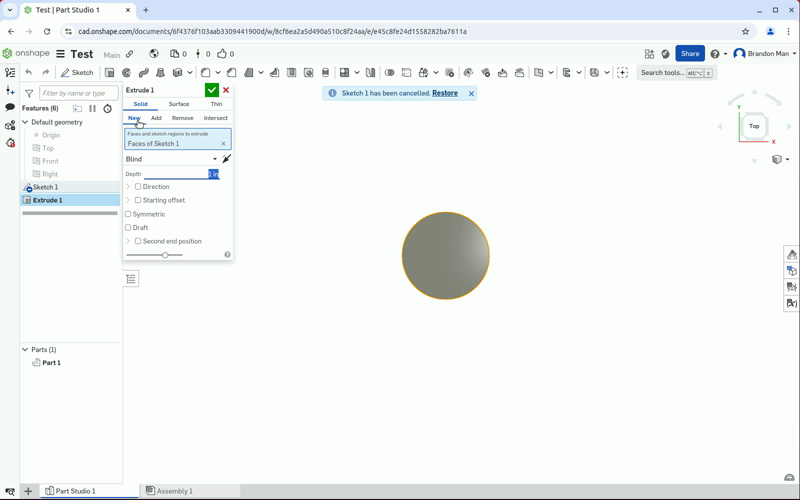
text(2.407)
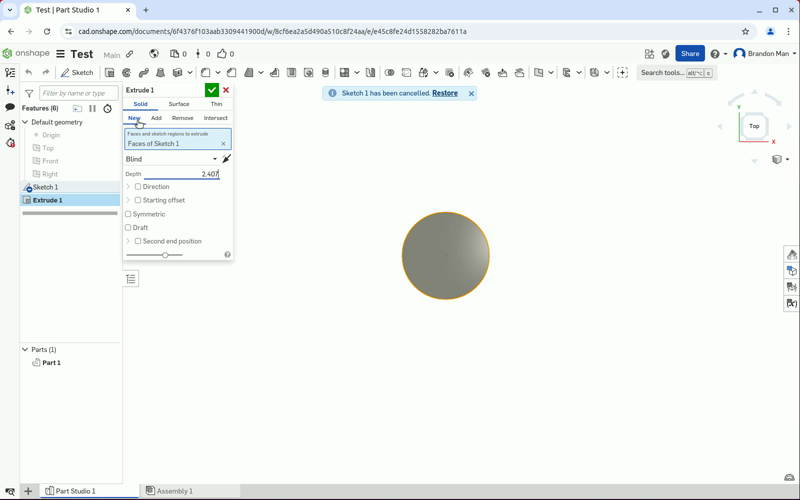
key(enter)
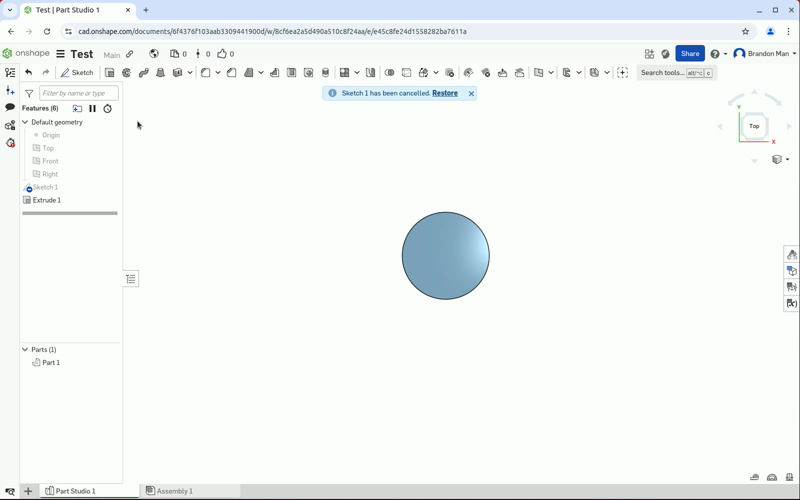
key(shift+h)
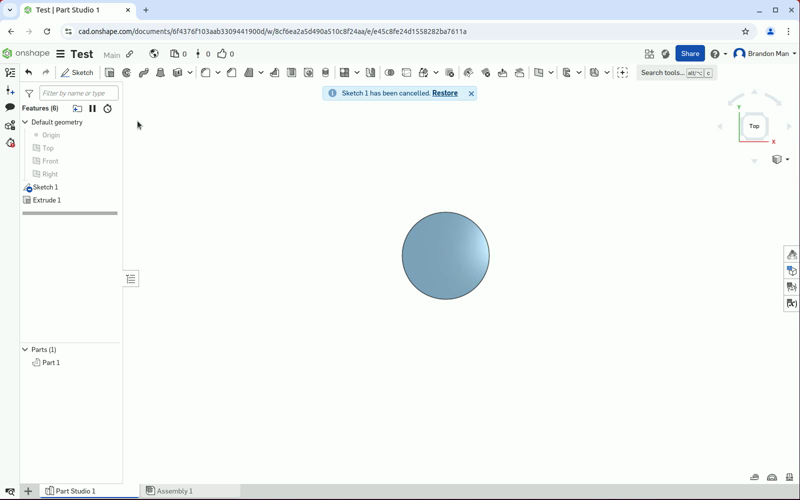
key(shift+h)
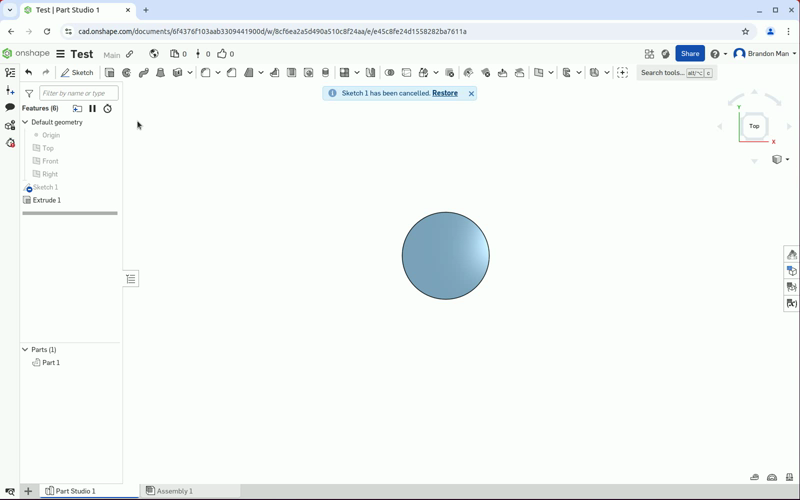
mouse_move(73, 189)
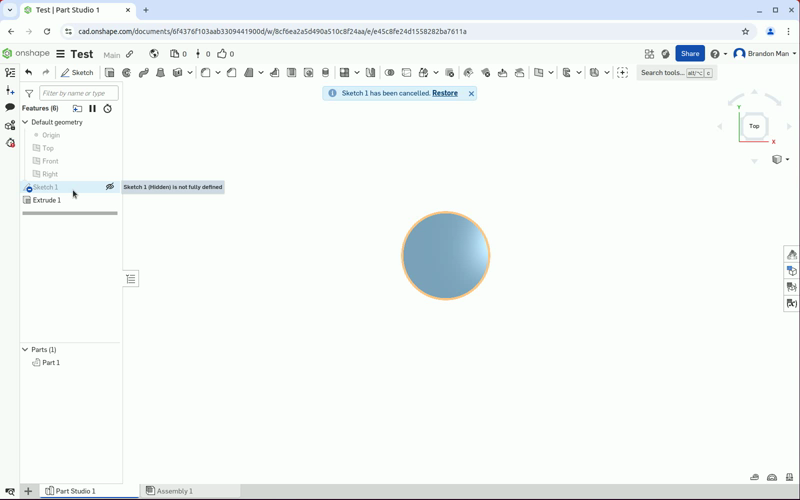
click(73, 189)
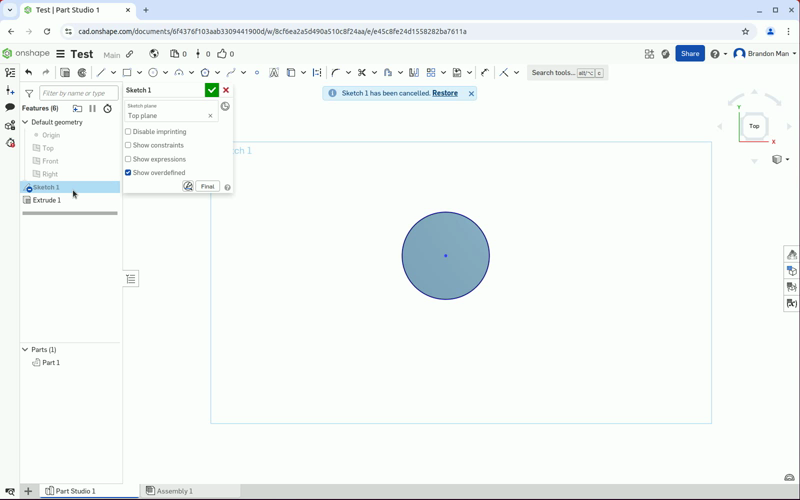
mouse_move(229, 92)
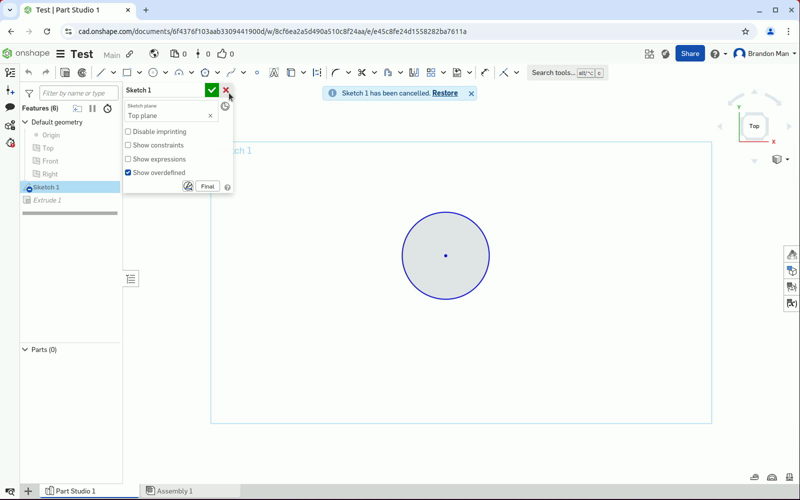
click(229, 92)
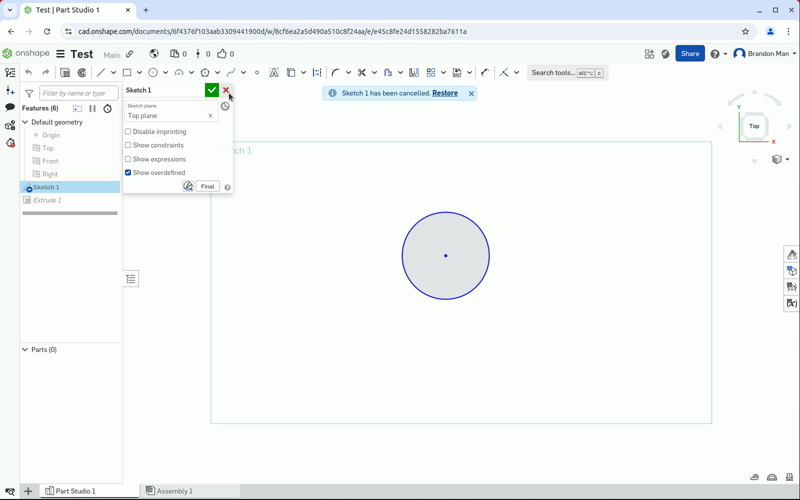
key(shift+s)
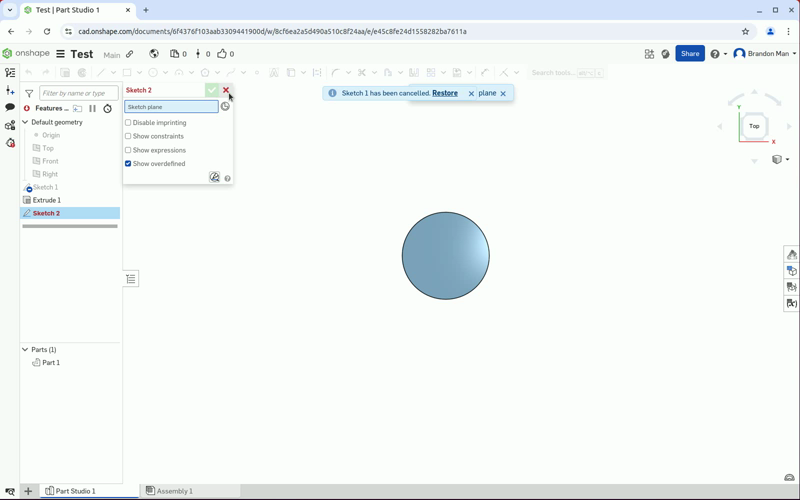
mouse_move(73, 150)
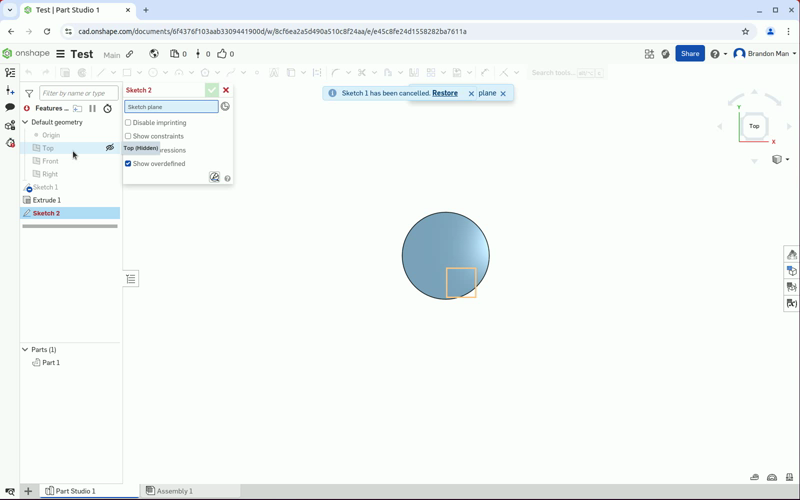
click(73, 150)
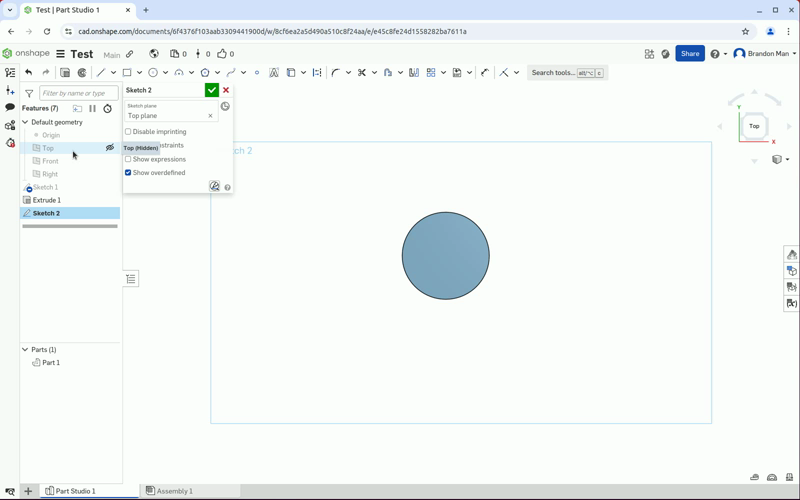
mouse_move(73, 352)
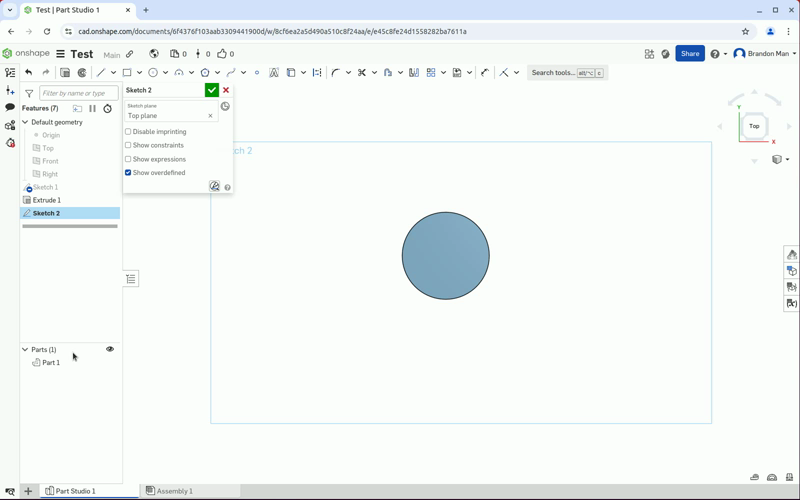
key(y)
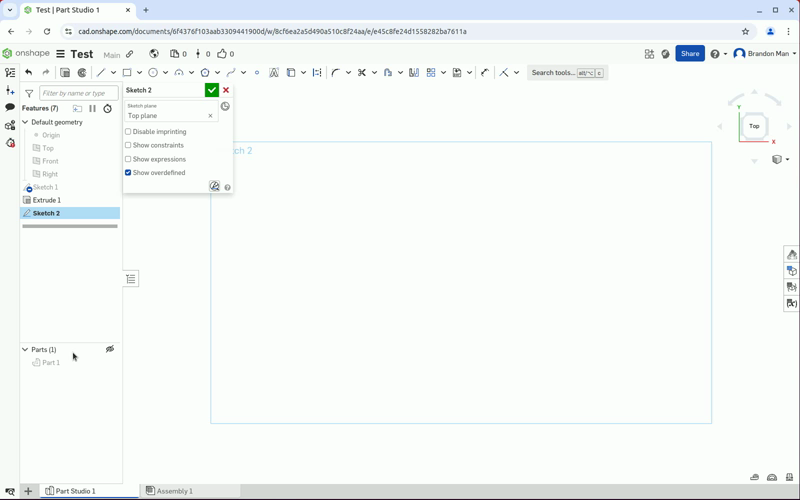
key(c)
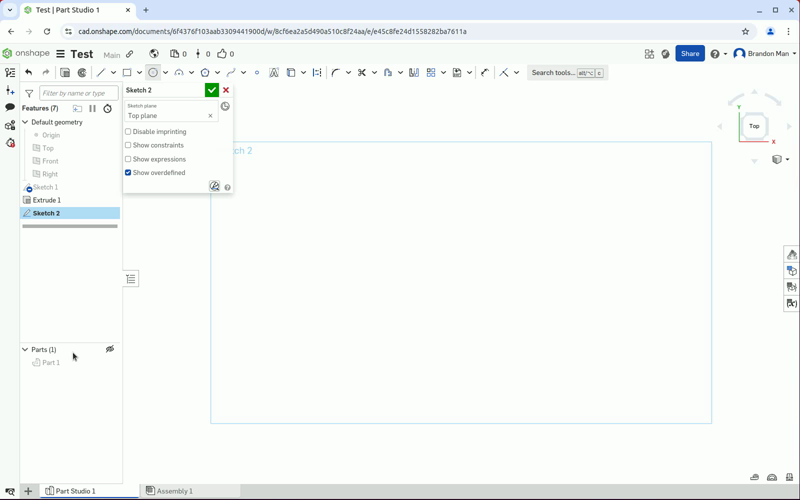
key_down(shift)
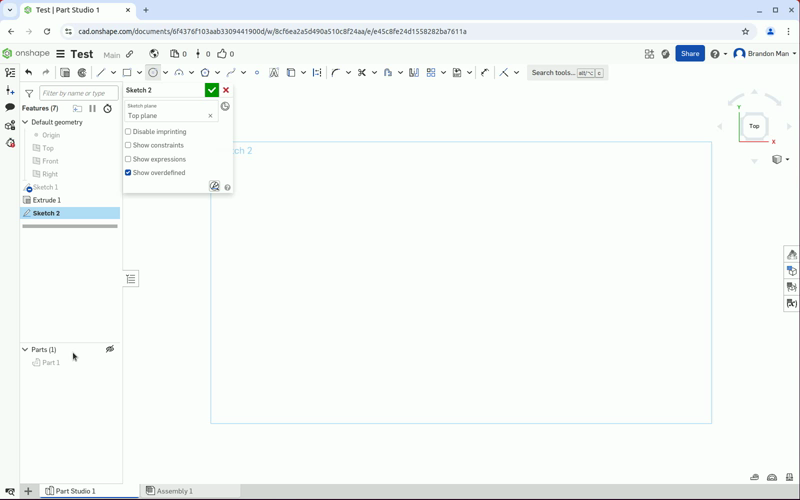
mouse_move(519, 374)
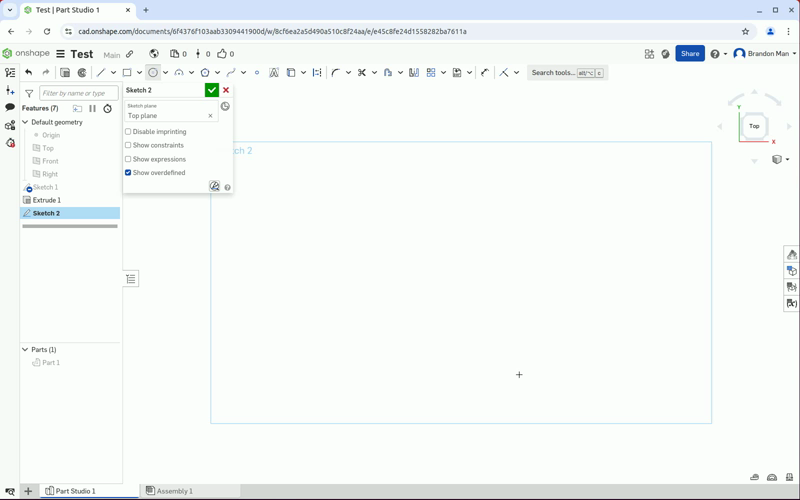
click(519, 374)
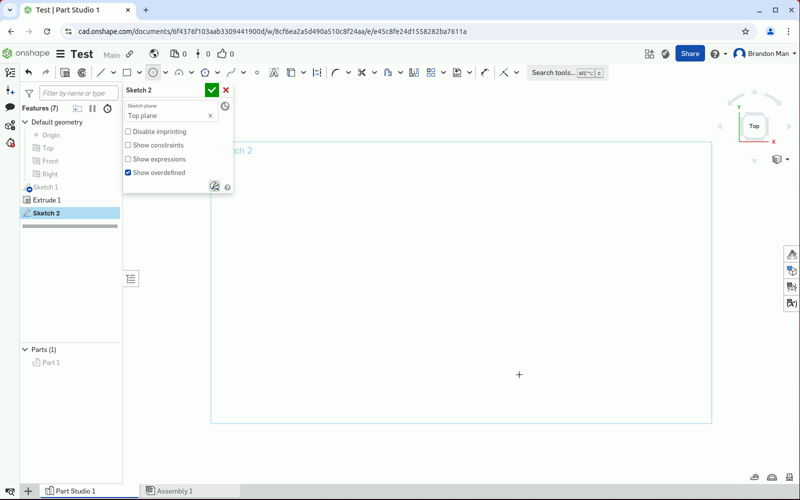
key_up(shift)
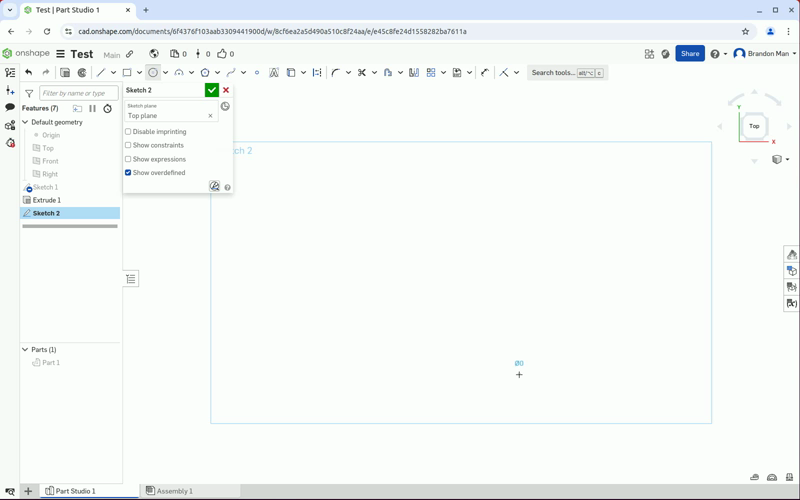
mouse_move(541, 374)
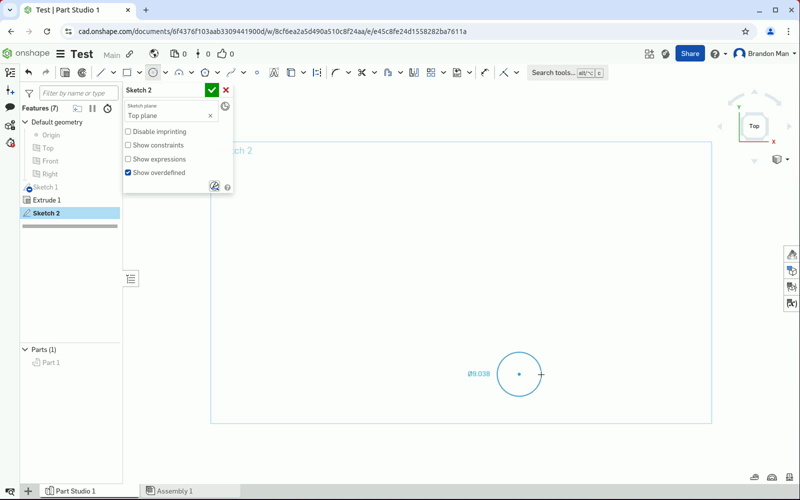
click(541, 374)
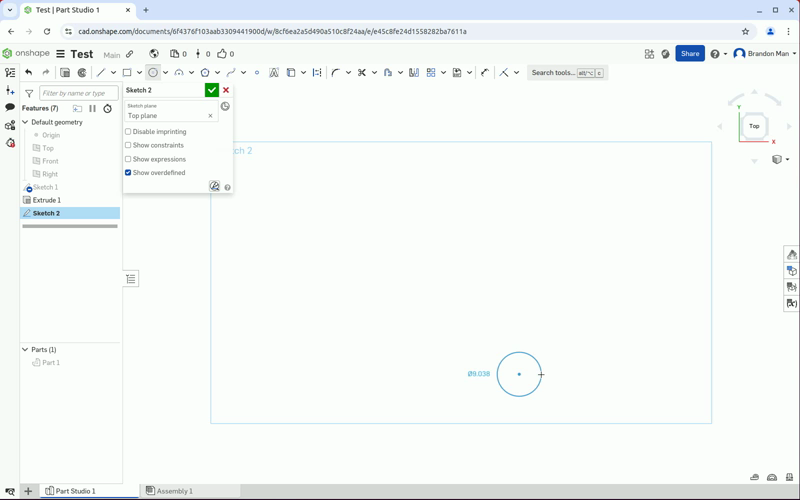
key(esc)
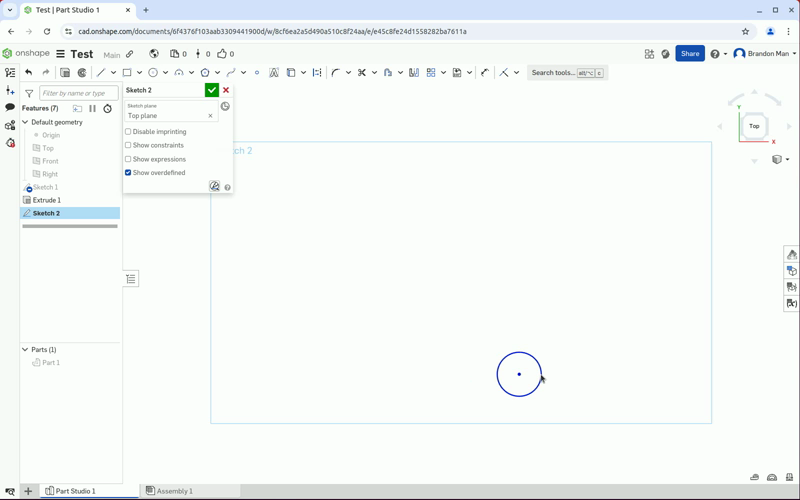
mouse_move(531, 390)
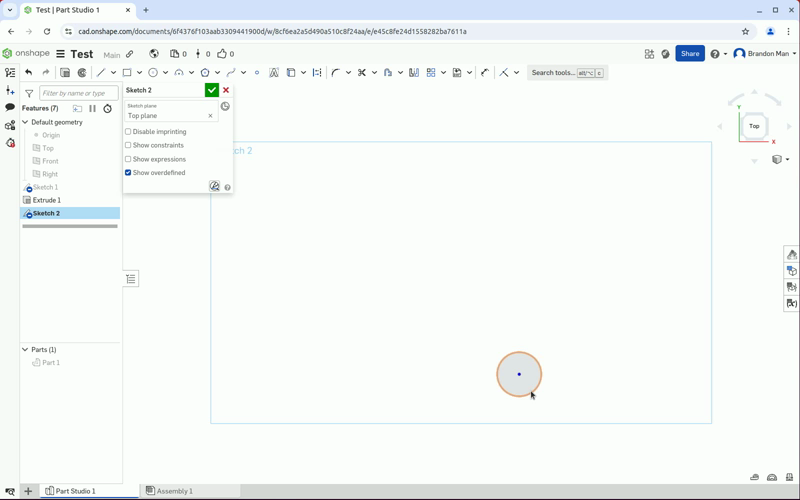
scroll(6)
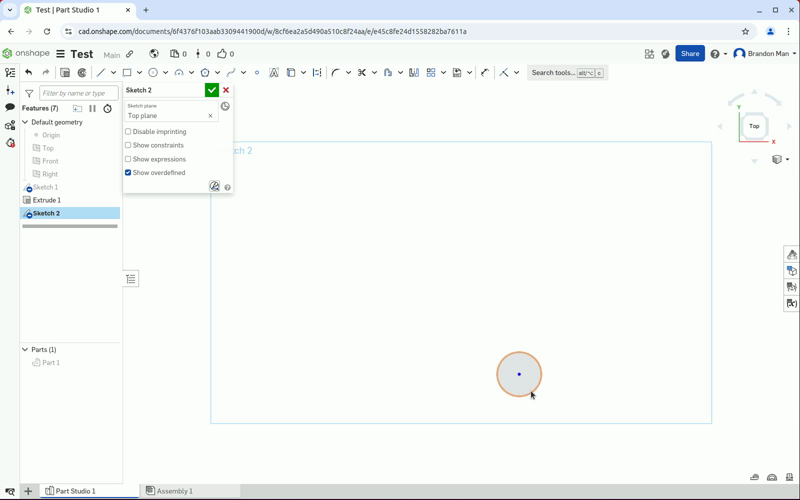
scroll(6)
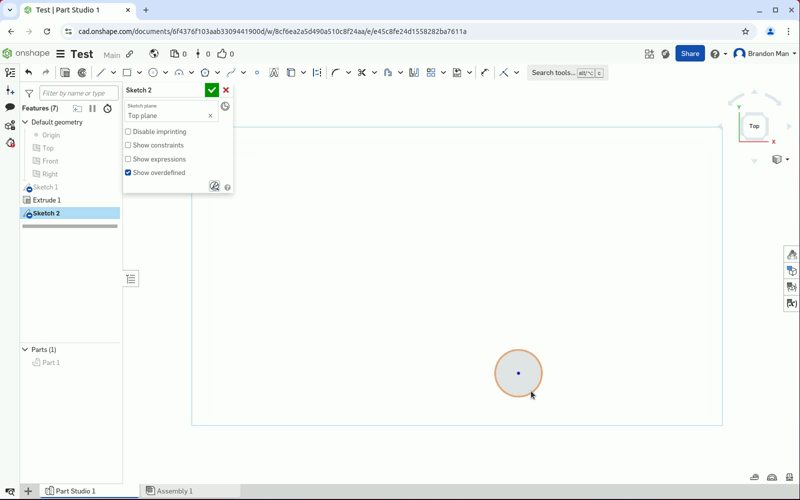
scroll(6)
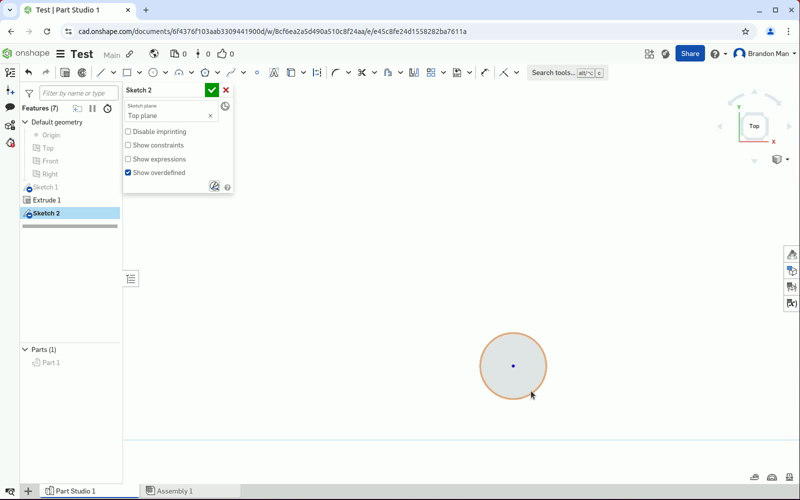
scroll(6)
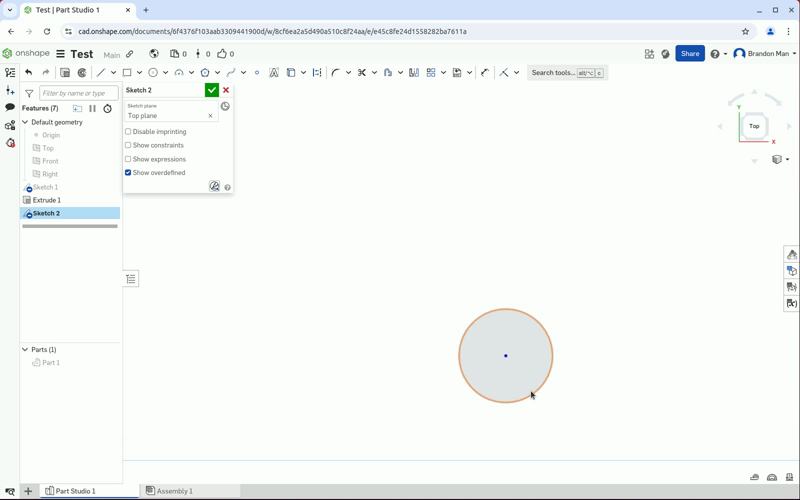
scroll(6)
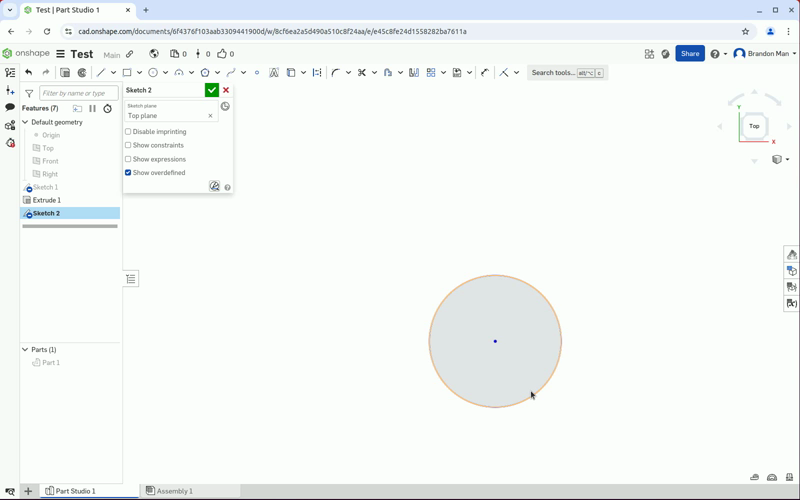
scroll(6)
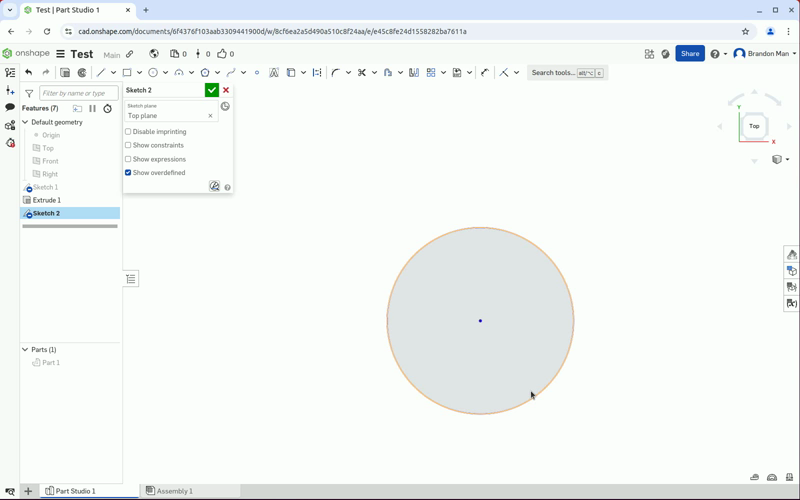
scroll(6)
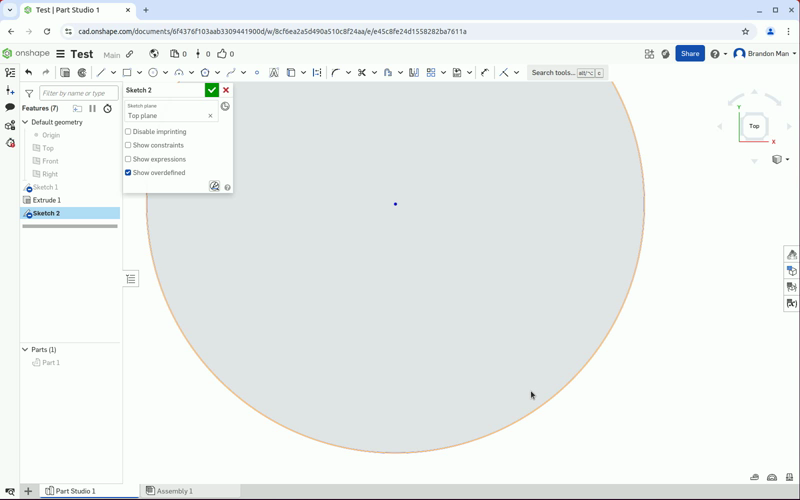
click(531, 390)
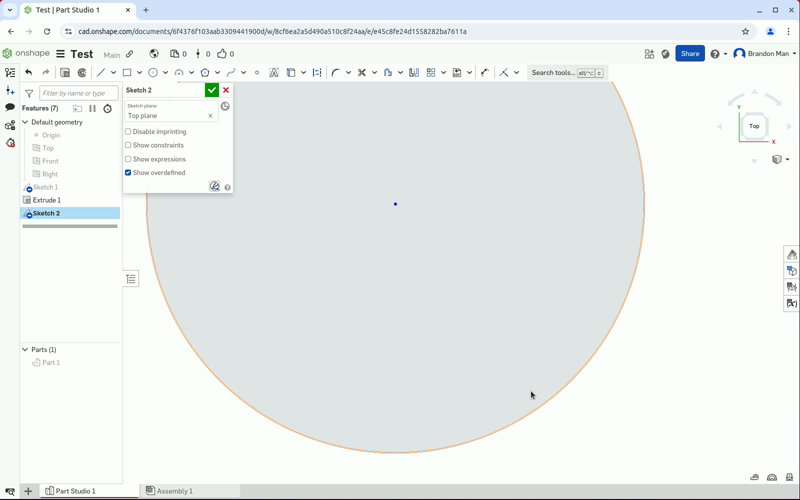
scroll(-6)
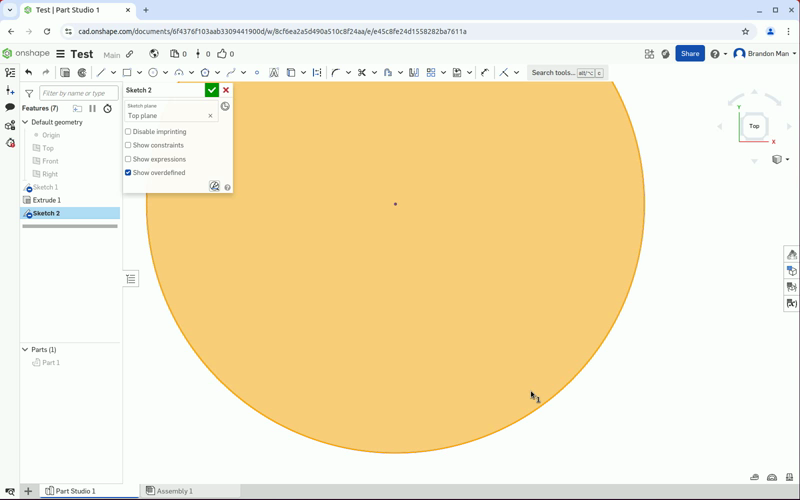
scroll(-6)
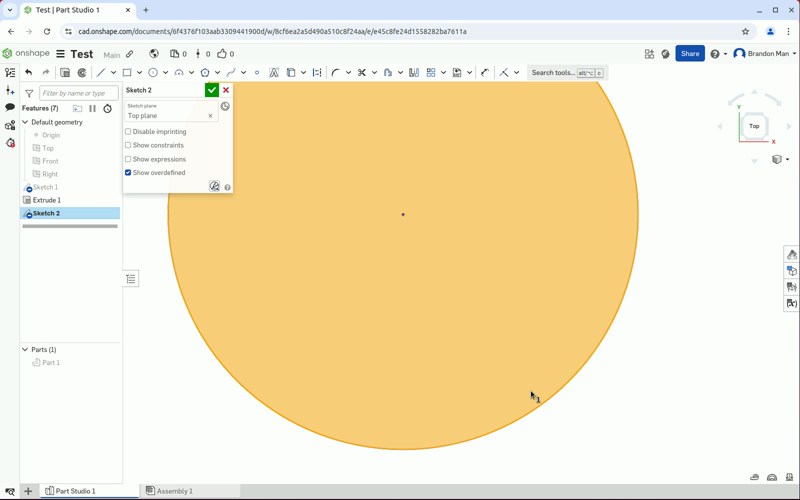
scroll(-6)
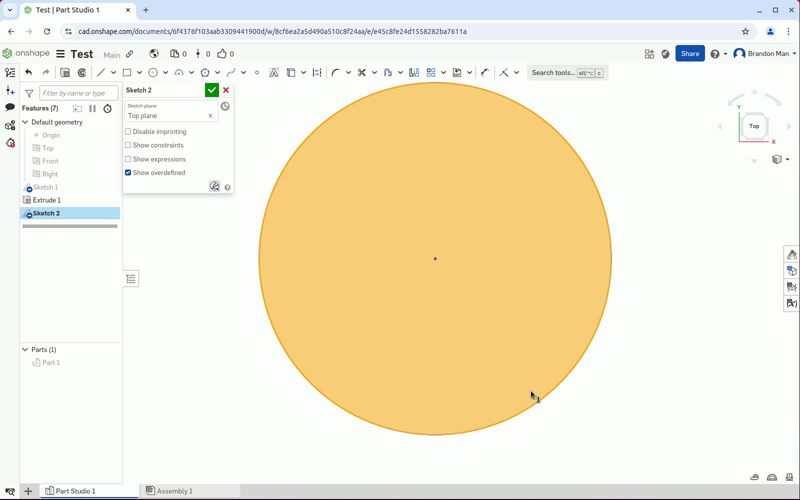
scroll(-6)
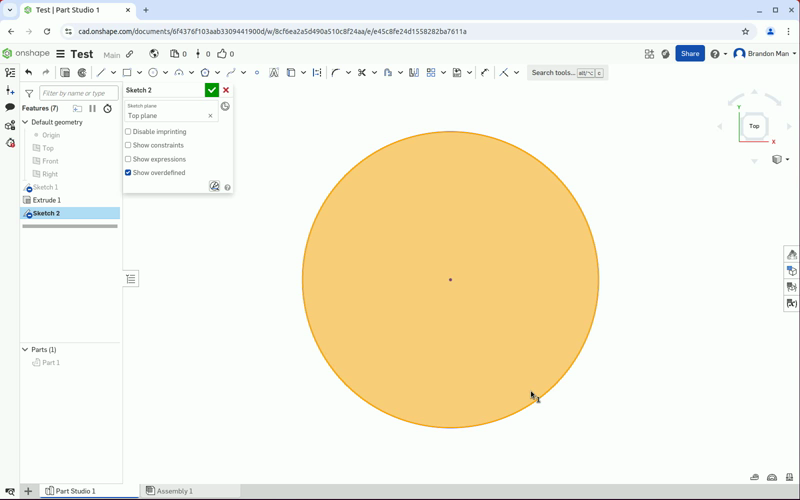
scroll(-6)
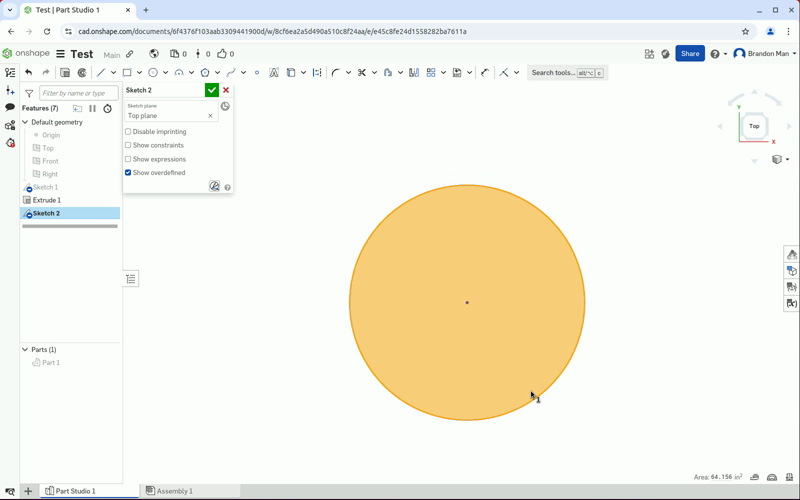
scroll(-6)
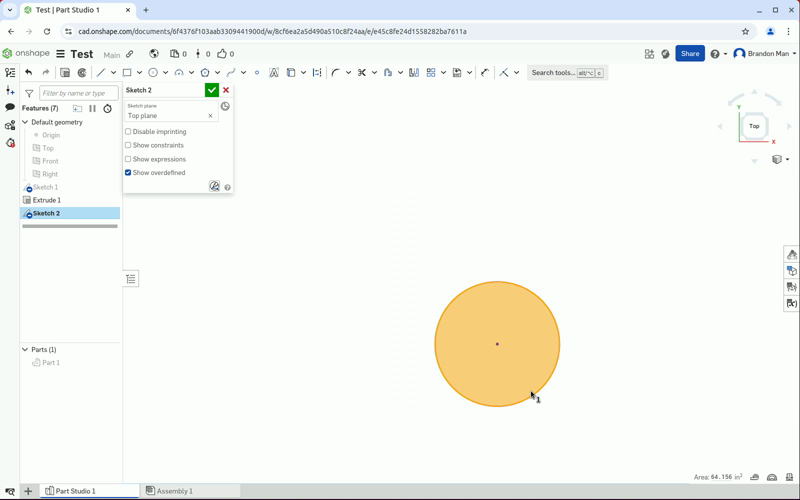
scroll(-6)
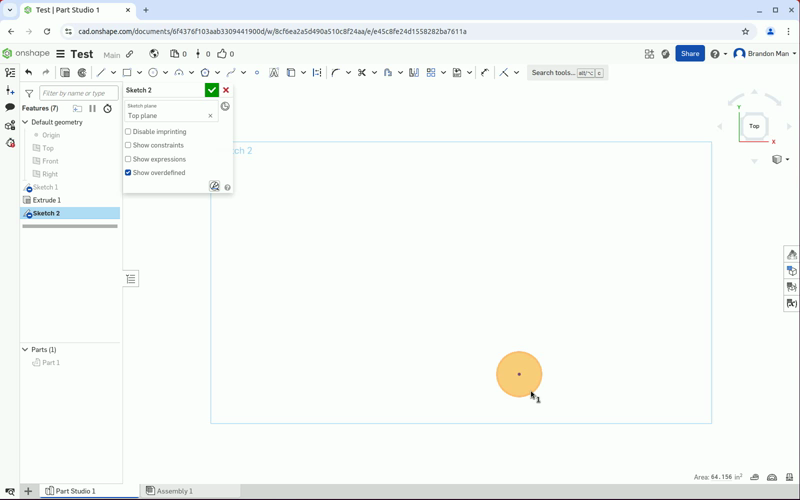
mouse_move(73, 352)
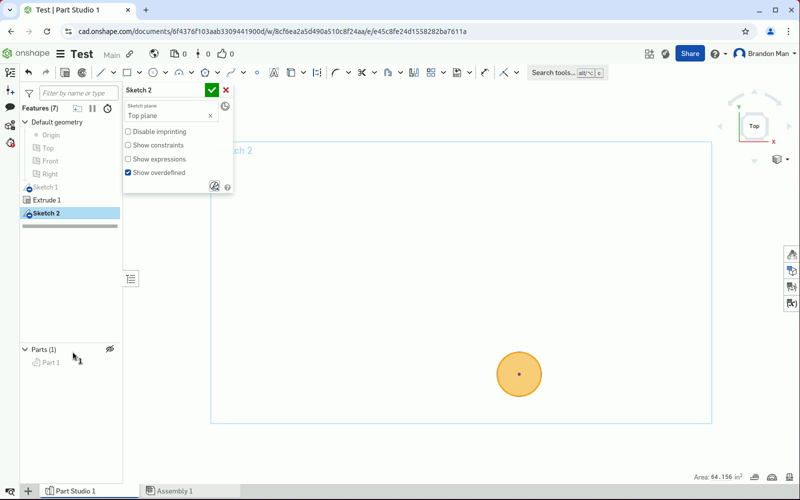
key(shift+y)
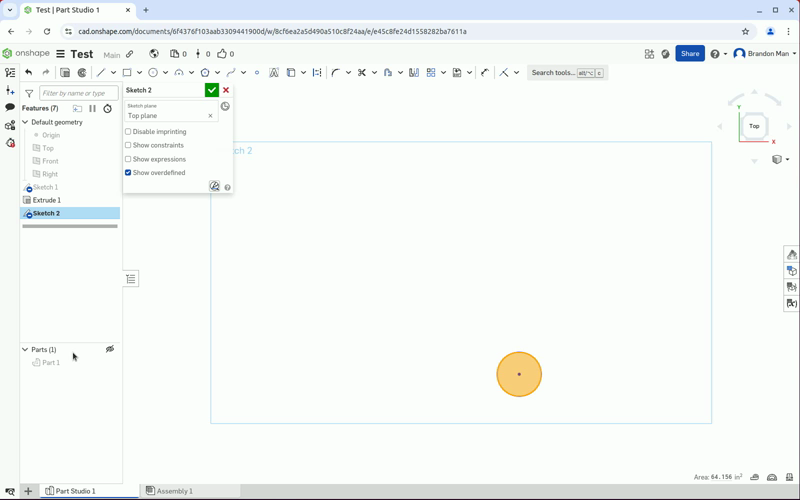
key(shift+e)
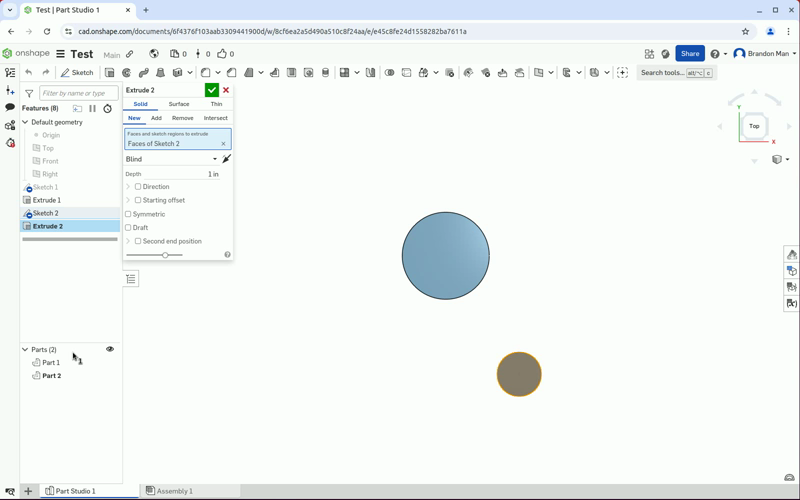
mouse_move(143, 106)
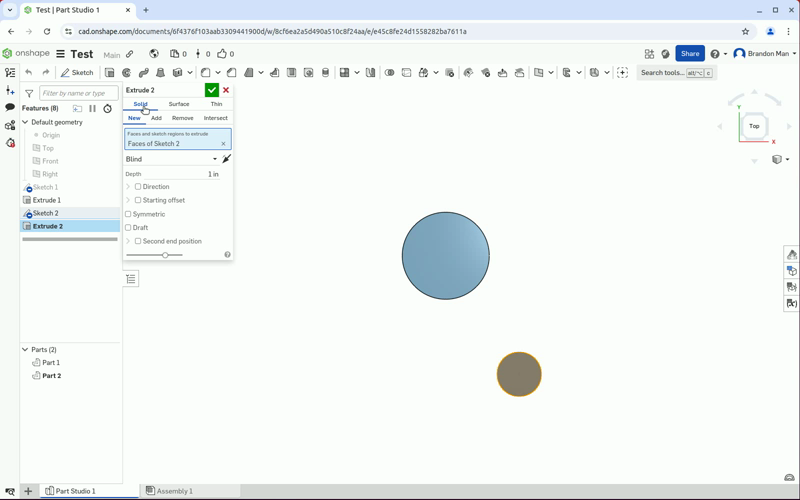
click(143, 106)
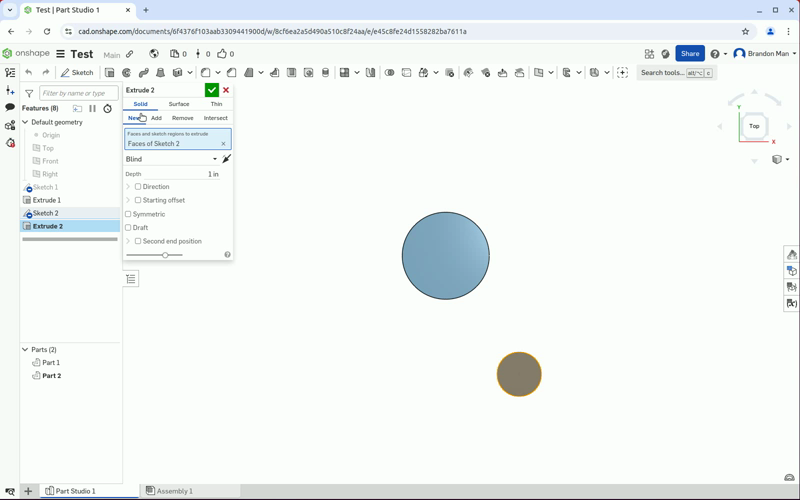
mouse_move(137, 120)
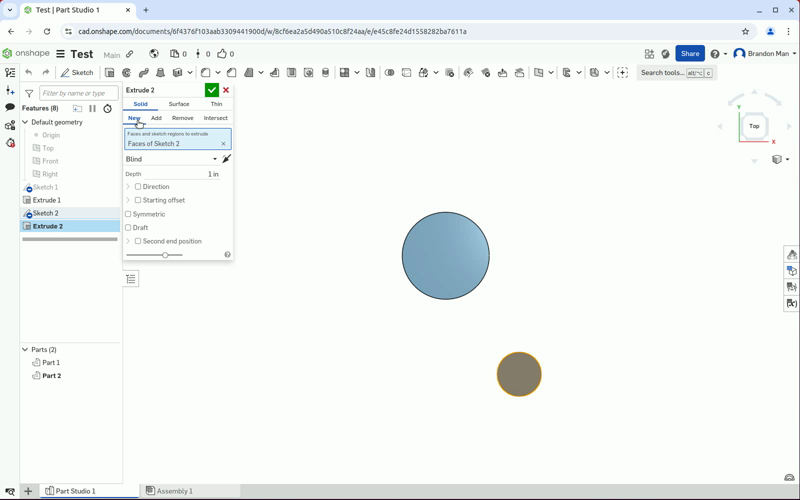
click(137, 120)
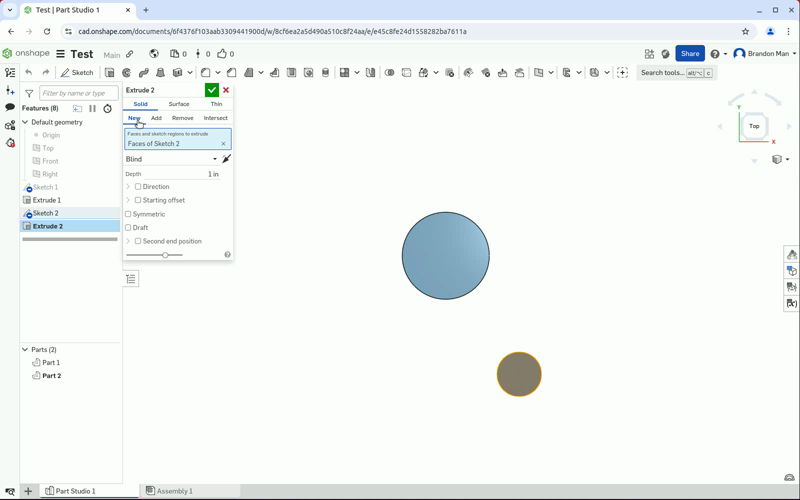
key(tab, 4)
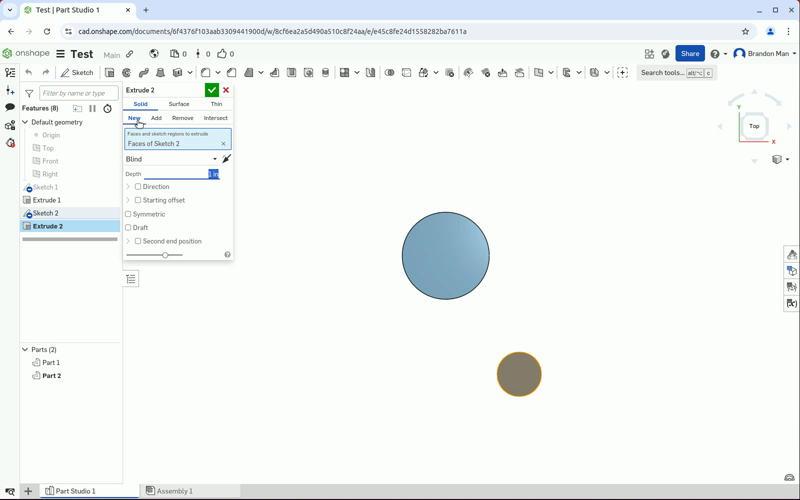
text(2.407)
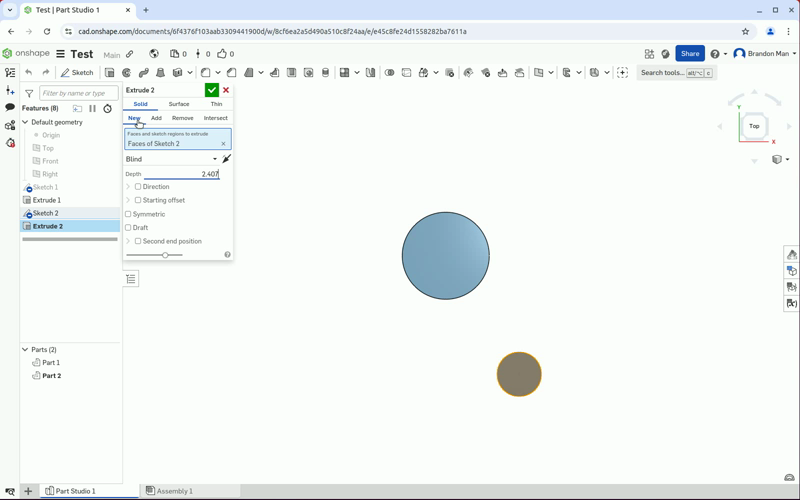
key(enter)
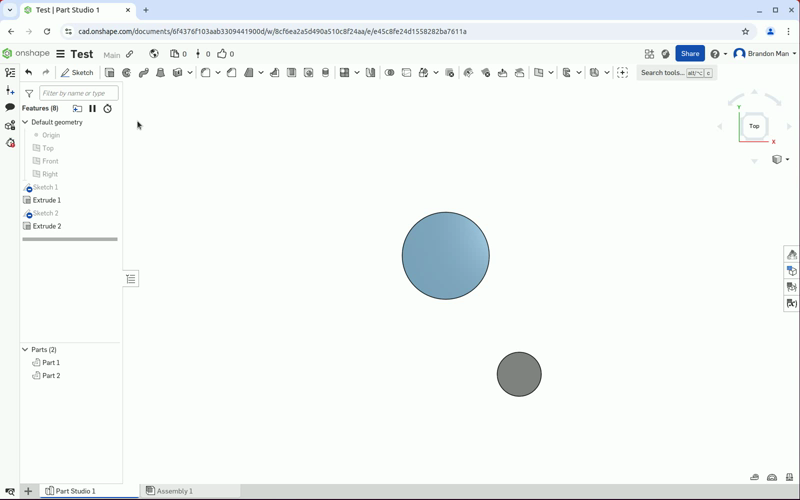
key(shift+h)
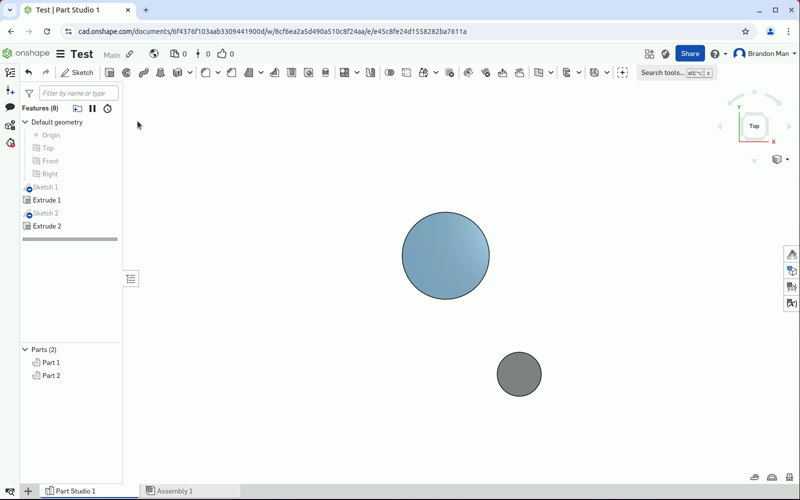
key(shift+h)
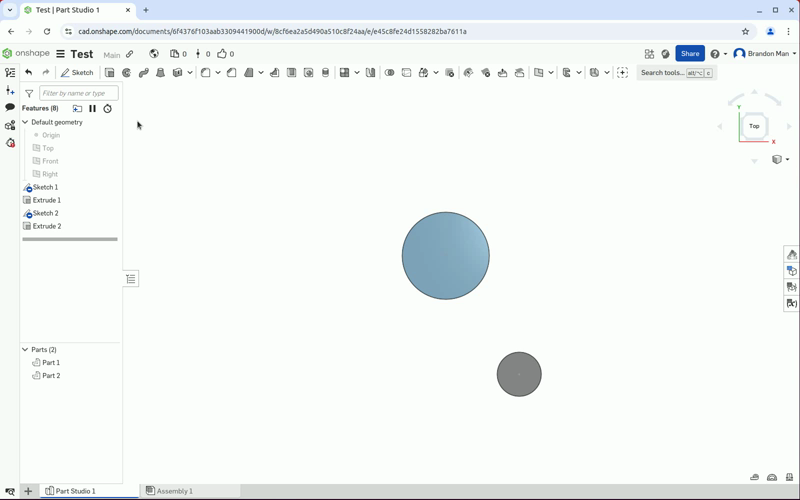
key(shift+7)
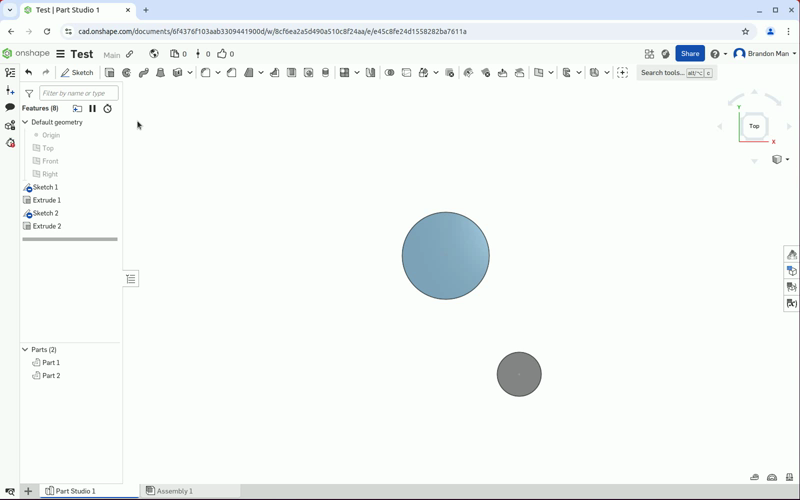
key(up, 3)
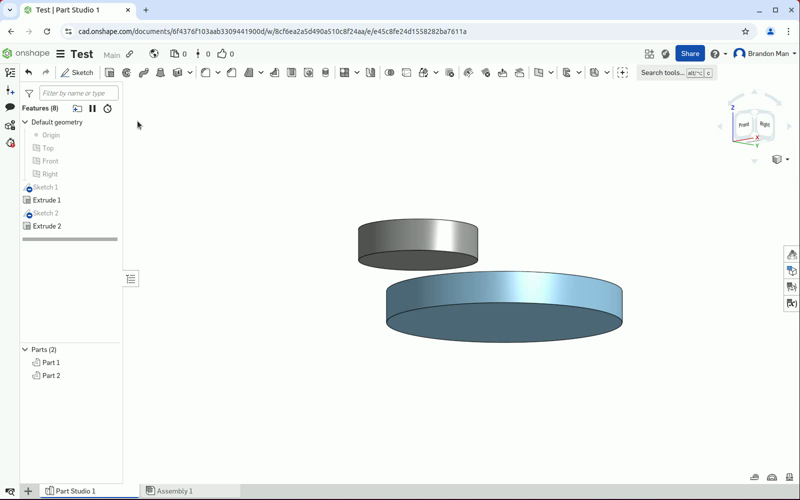
key(left, 3)
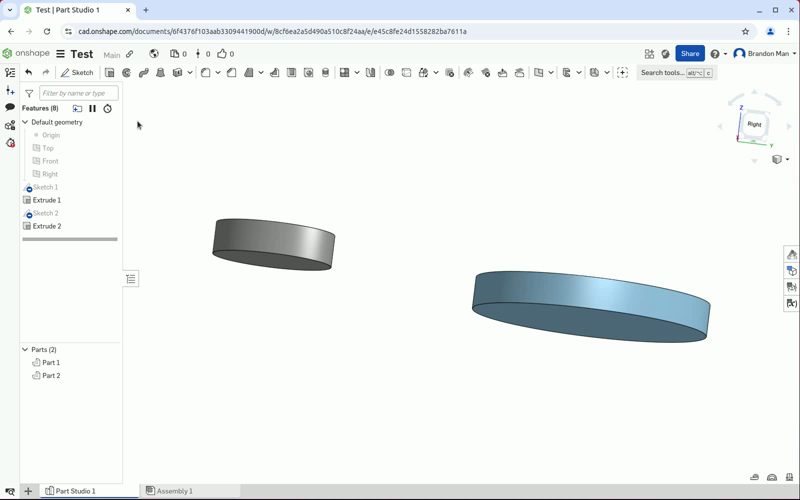
key(right, 3)
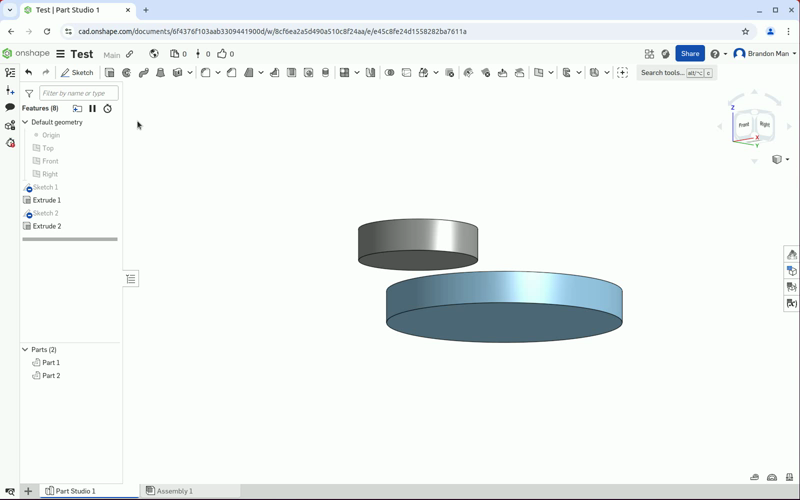
key(down, 3)
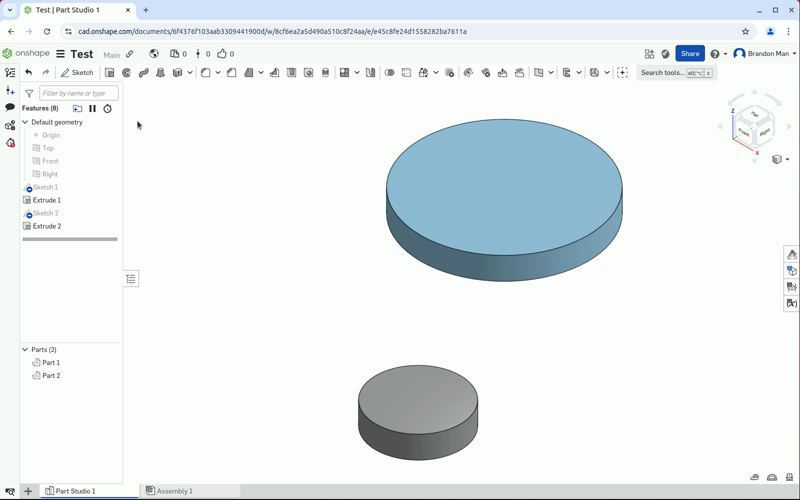
mouse_move(73, 189)
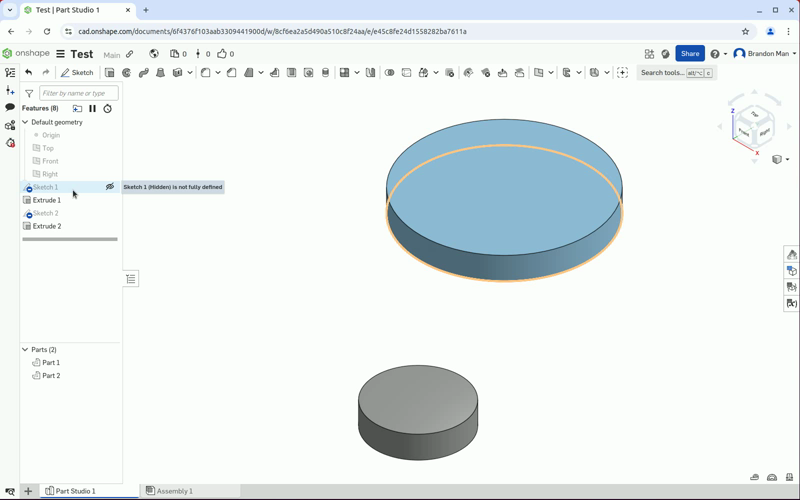
click(73, 189)